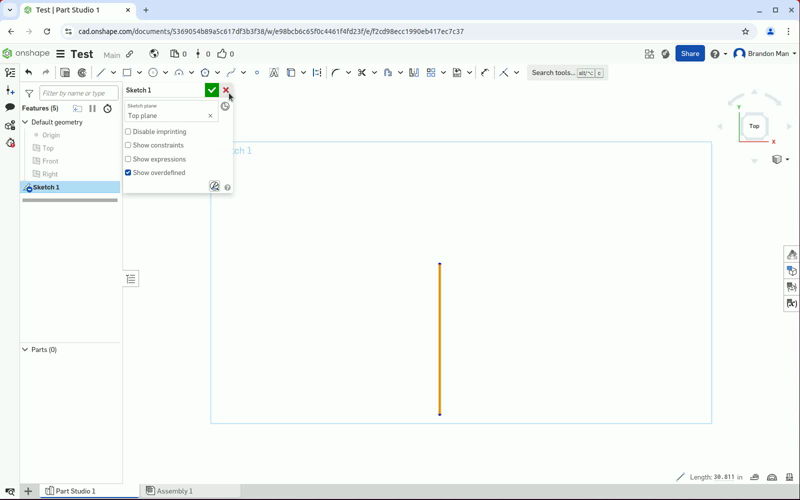
key(shift+h)
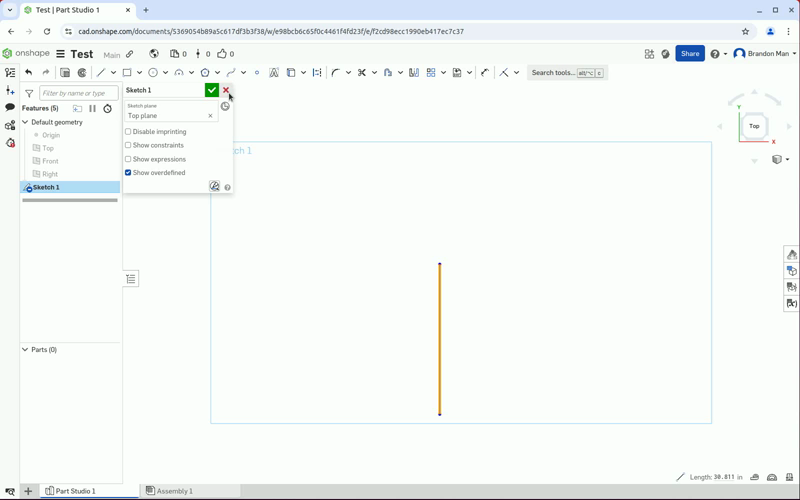
key(shift+s)
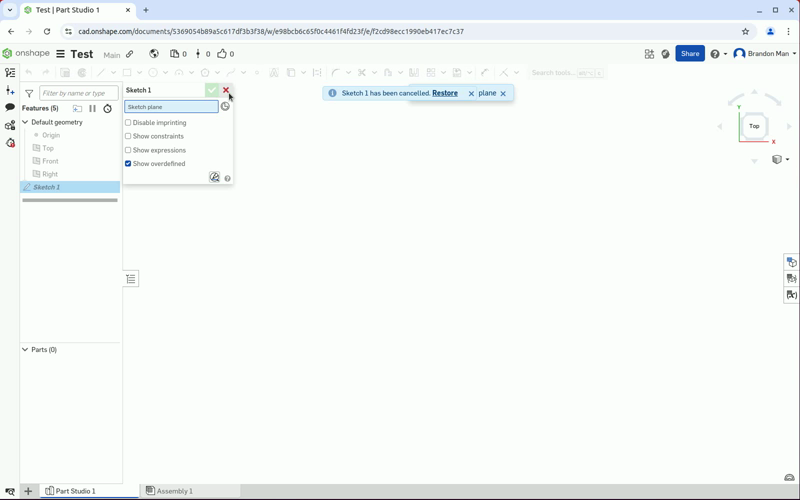
mouse_move(73, 150)
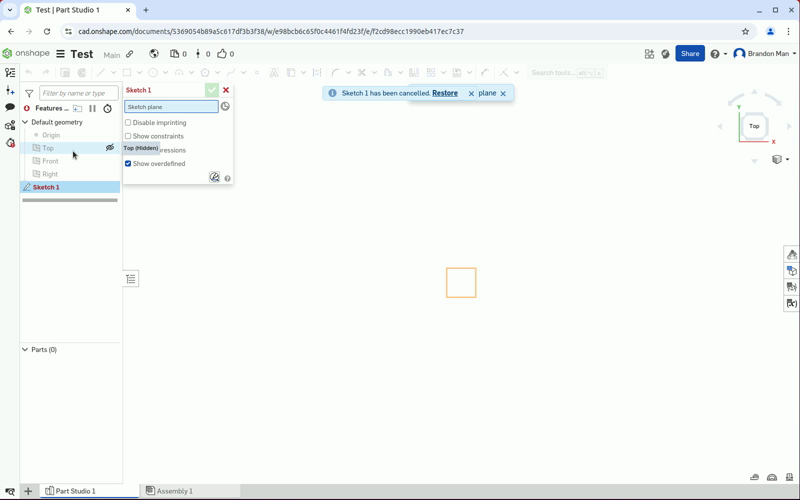
click(73, 150)
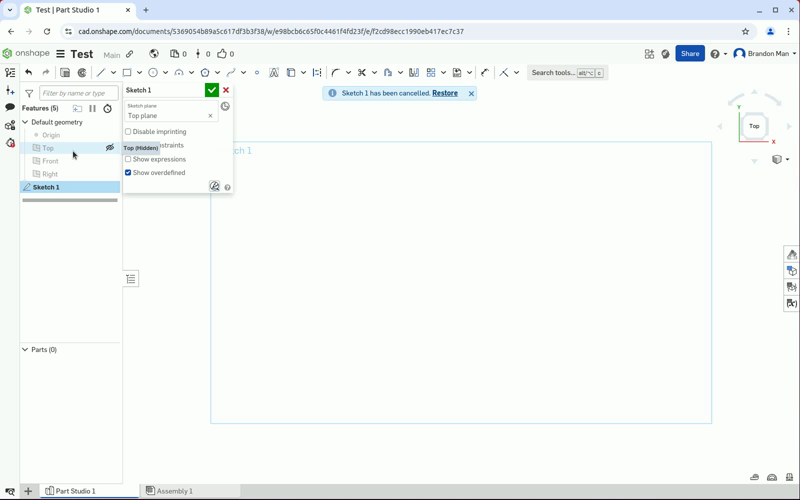
mouse_move(73, 352)
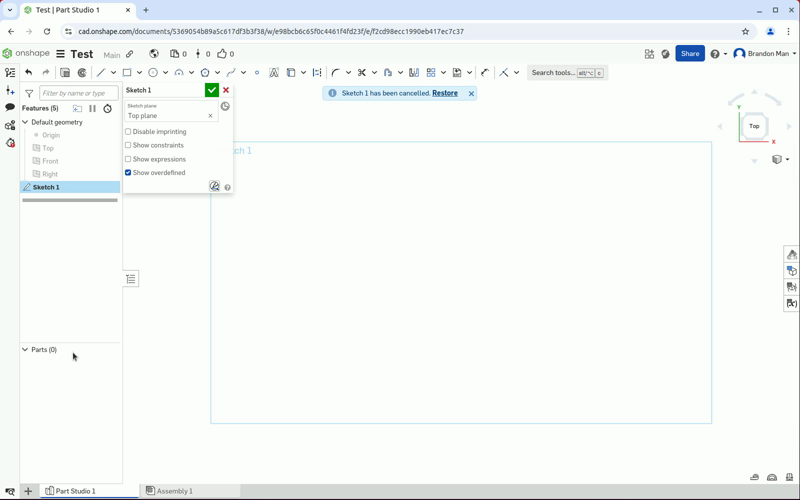
key(y)
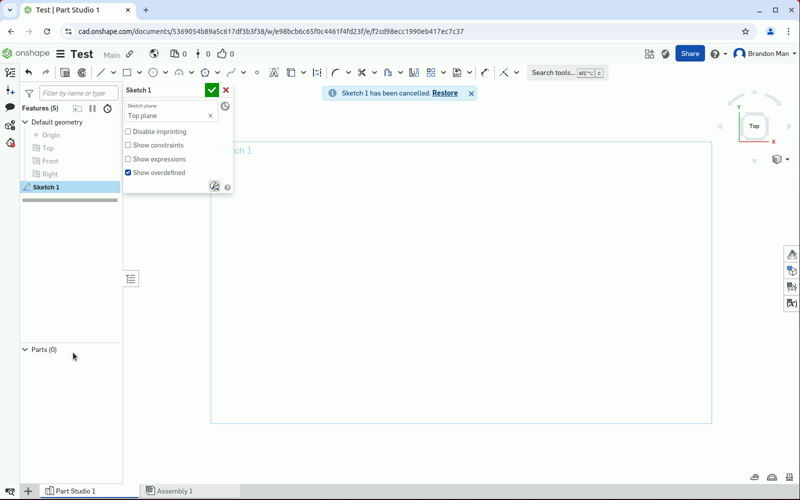
key(c)
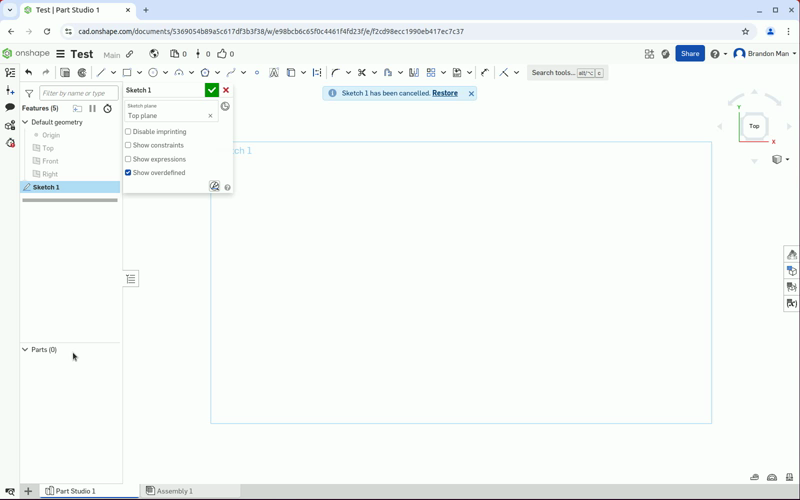
key_down(shift)
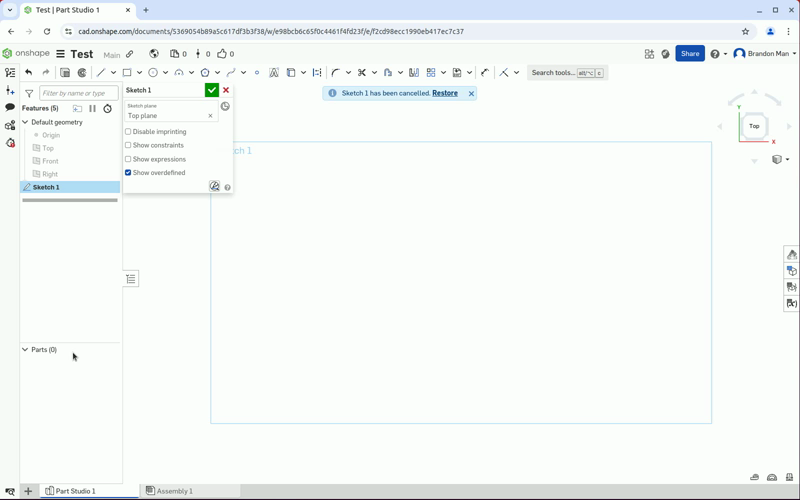
mouse_move(461, 282)
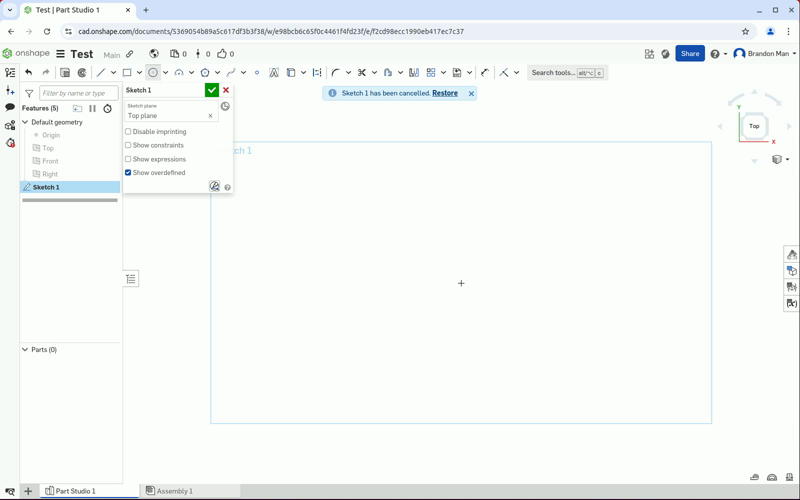
click(461, 282)
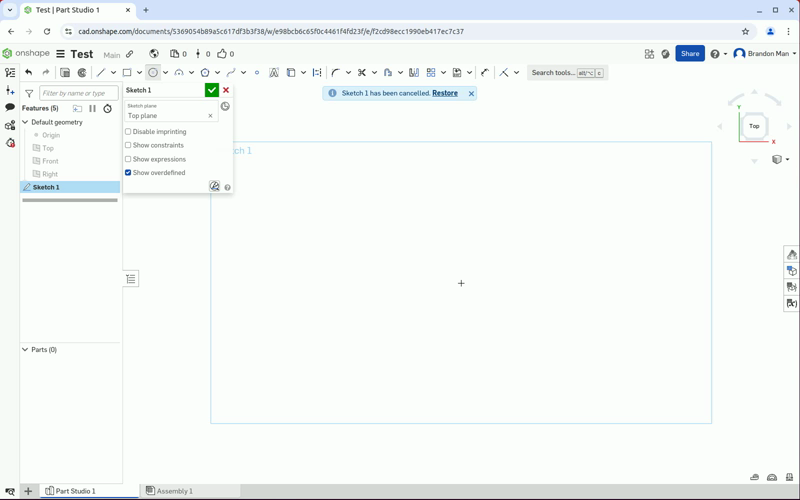
key_up(shift)
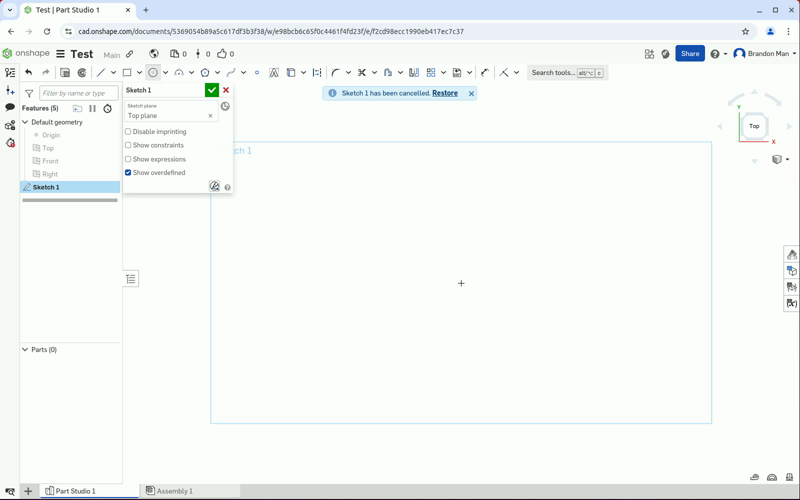
mouse_move(548, 282)
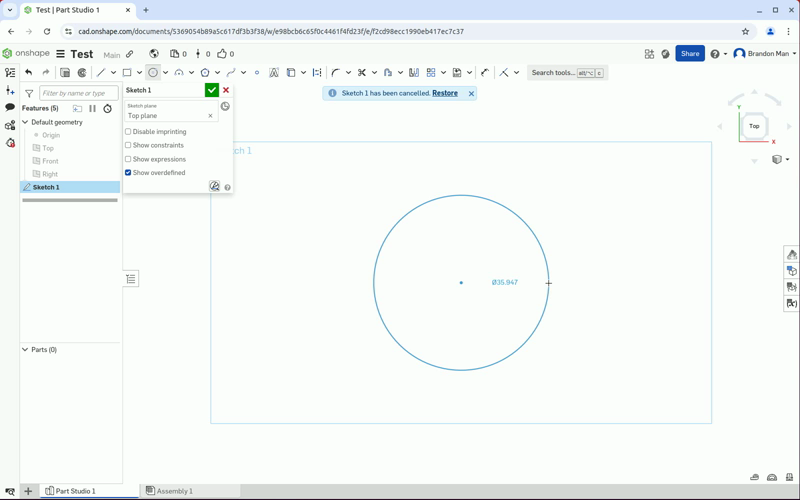
click(548, 282)
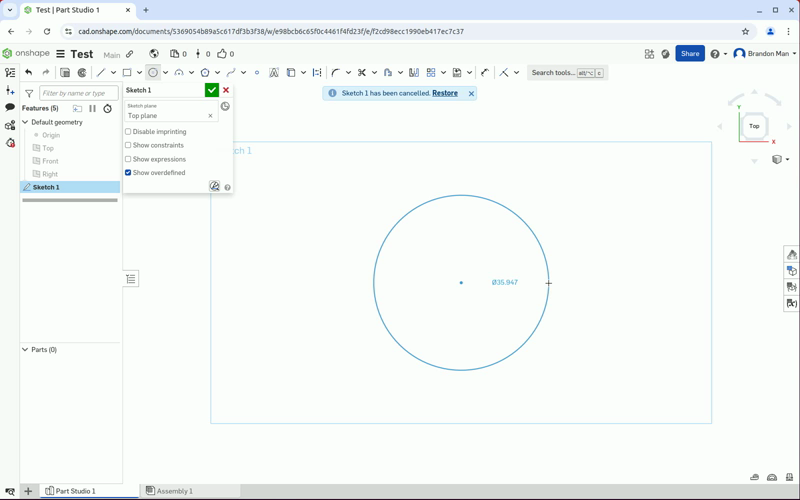
key(esc)
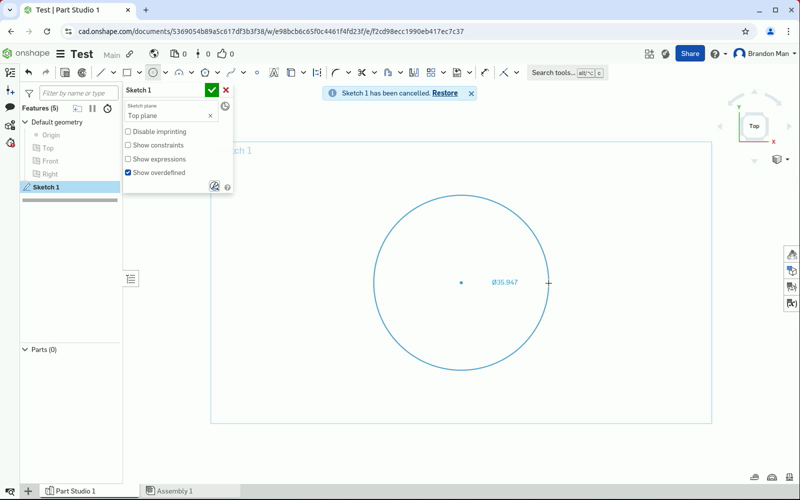
mouse_move(499, 240)
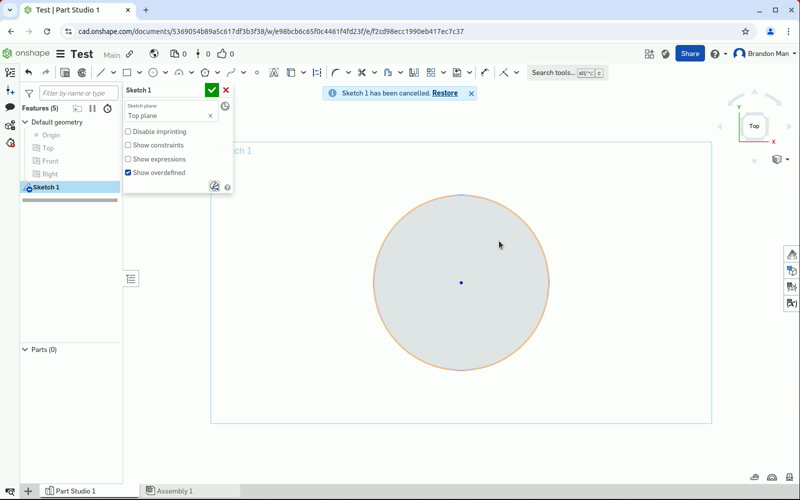
click(499, 240)
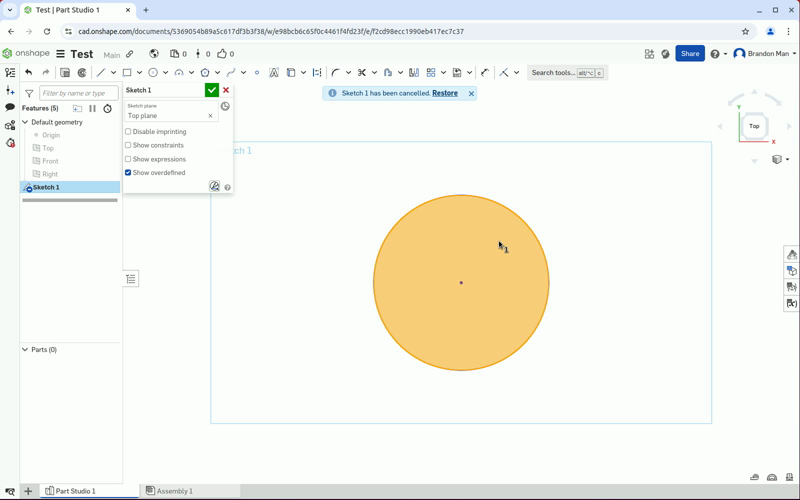
mouse_move(73, 352)
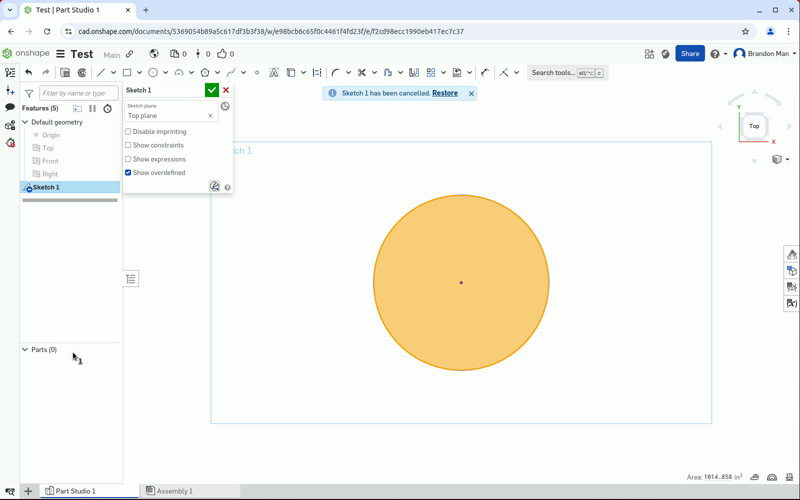
key(shift+y)
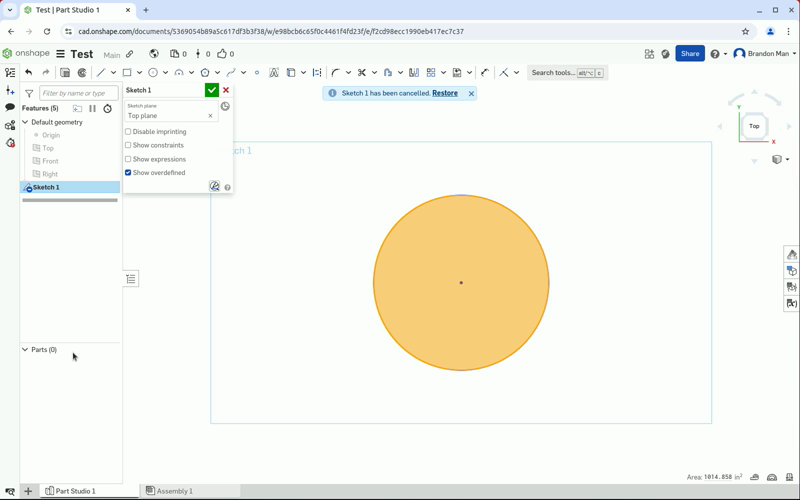
key(shift+e)
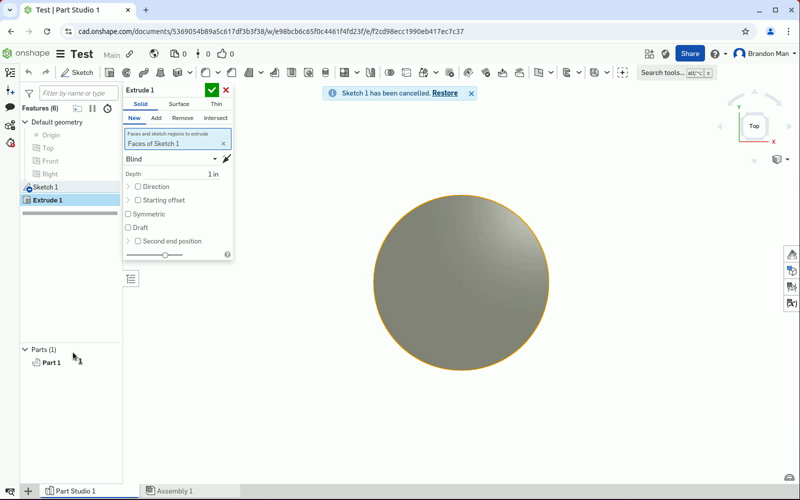
mouse_move(143, 106)
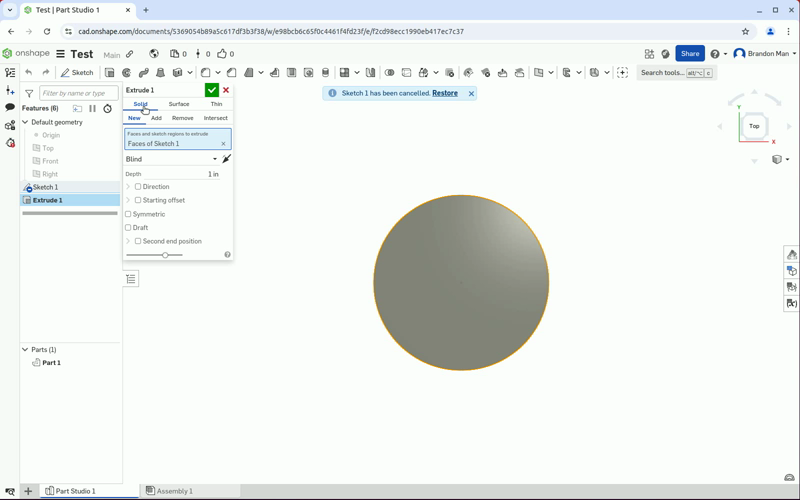
click(143, 106)
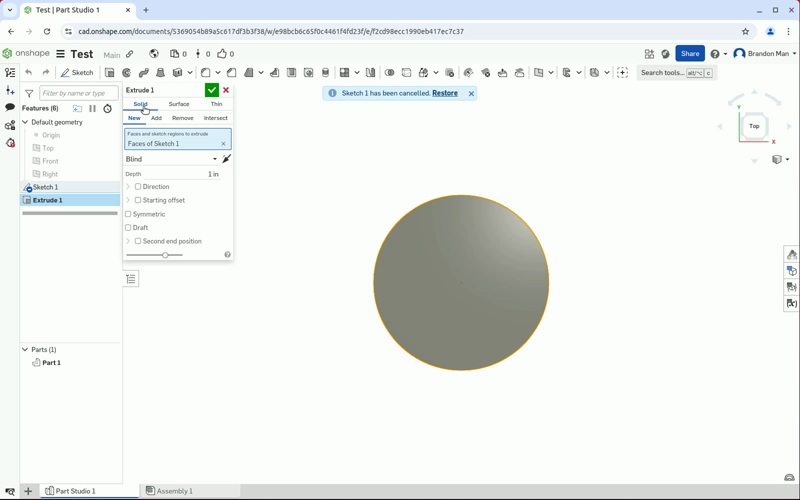
mouse_move(137, 120)
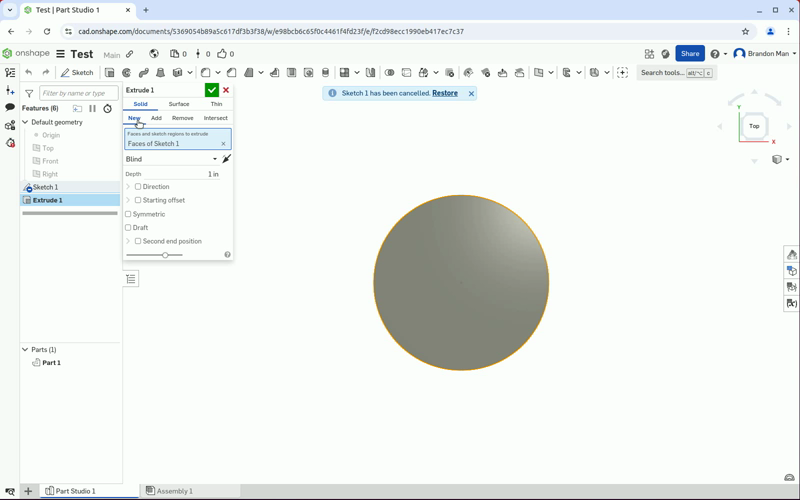
click(137, 120)
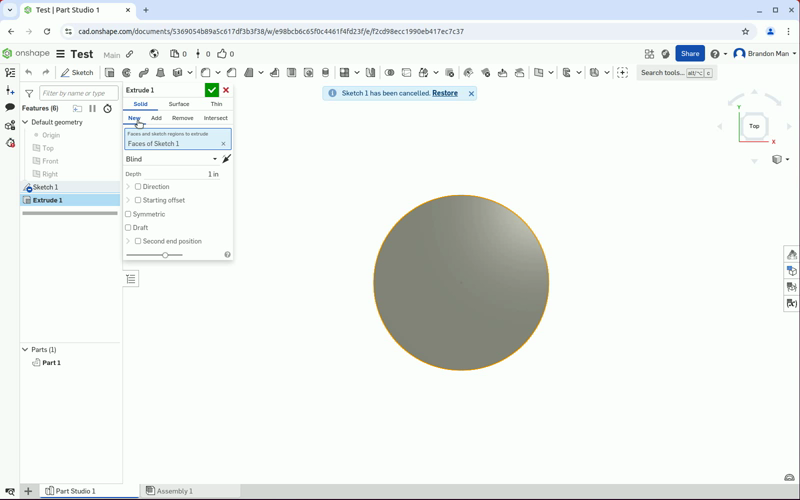
key(tab, 4)
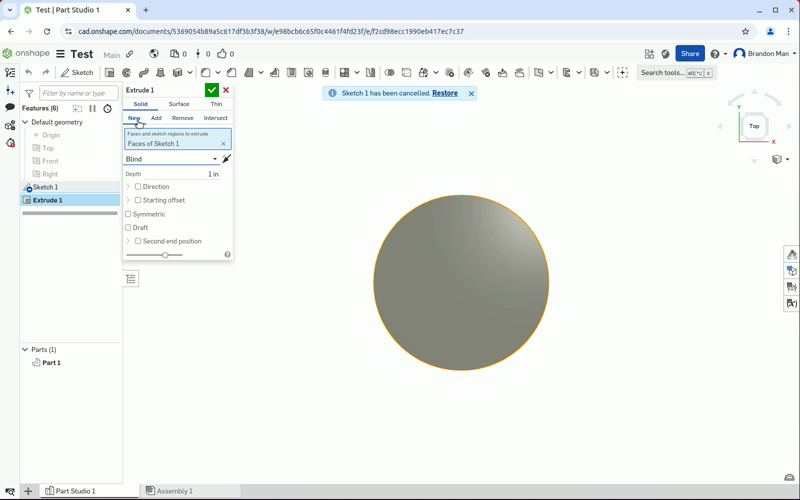
text(17.813)
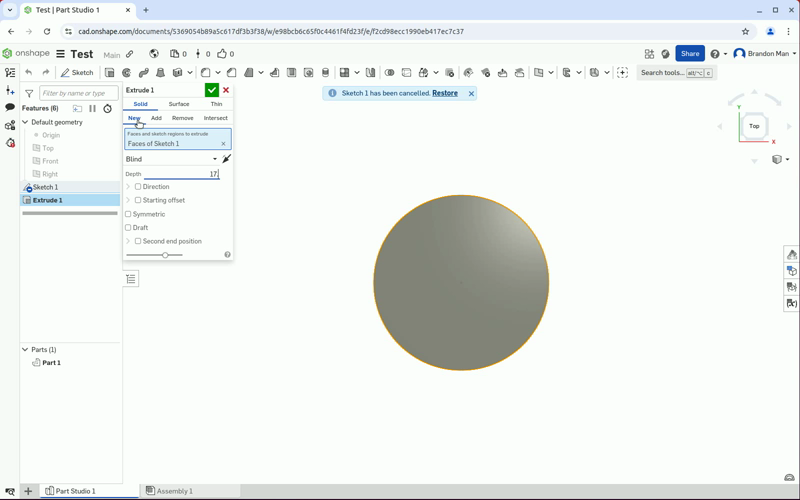
key(enter)
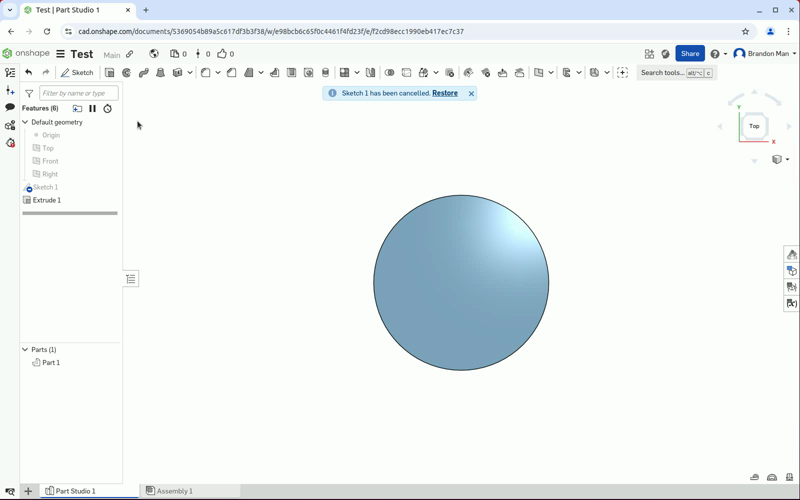
key(shift+h)
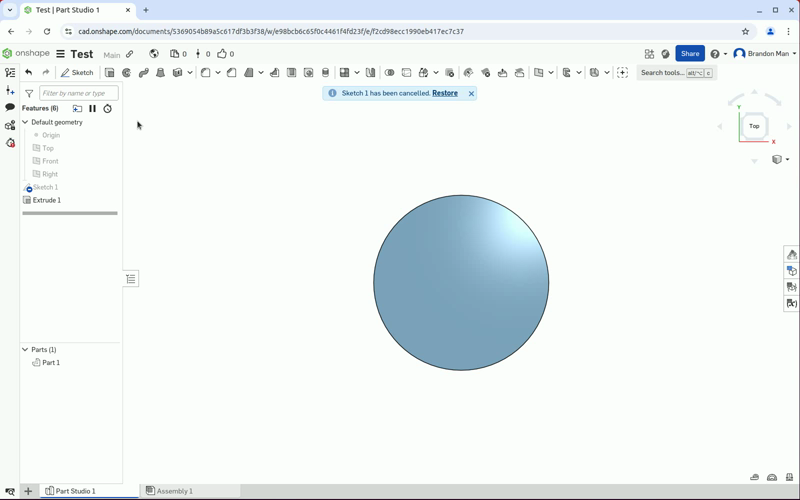
key(shift+h)
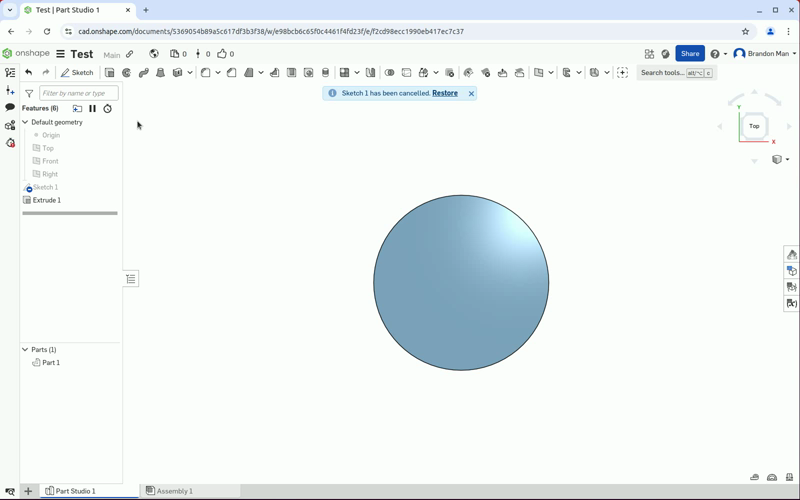
mouse_move(73, 189)
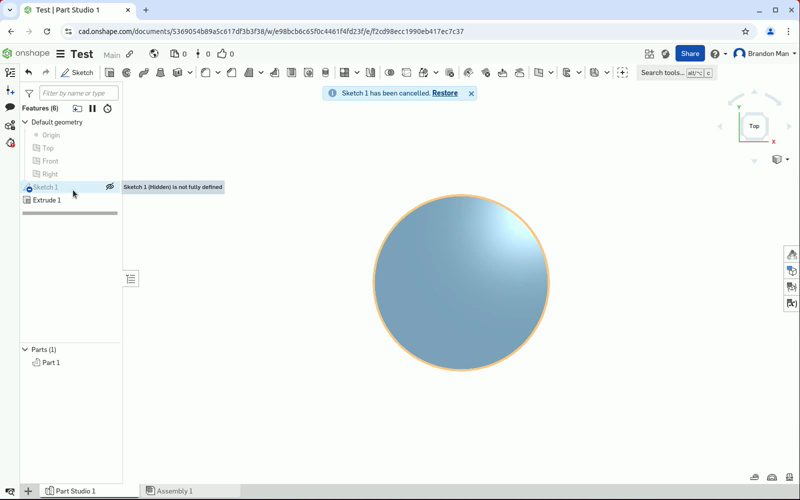
click(73, 189)
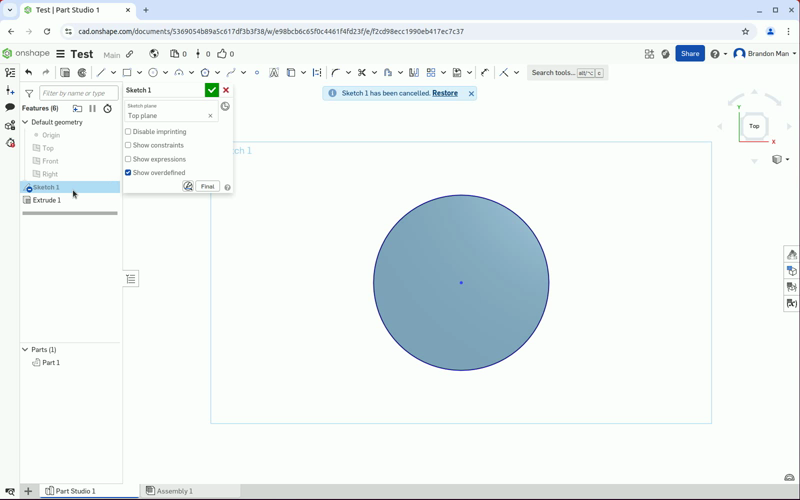
mouse_move(229, 92)
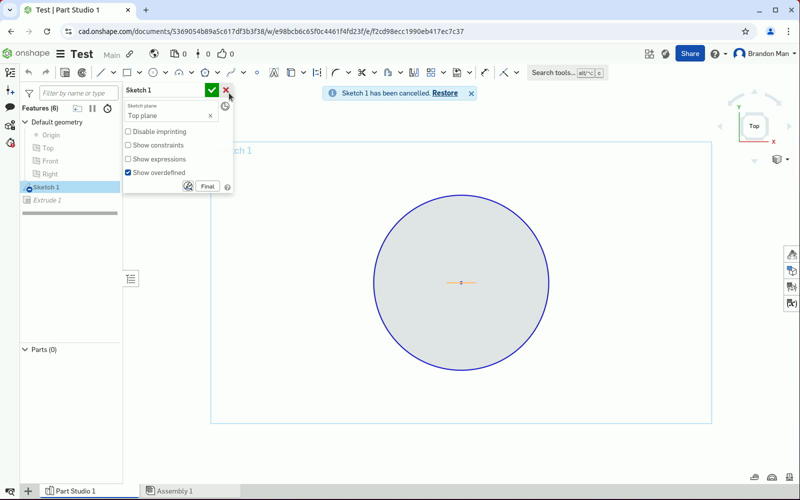
click(229, 92)
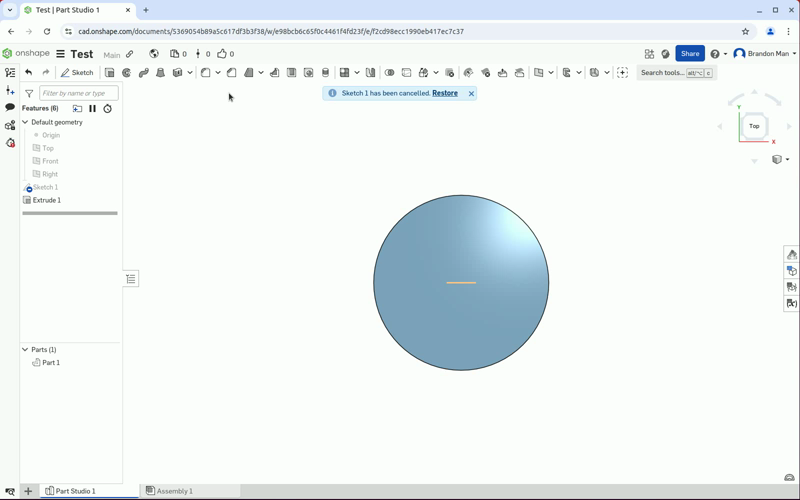
mouse_move(541, 75)
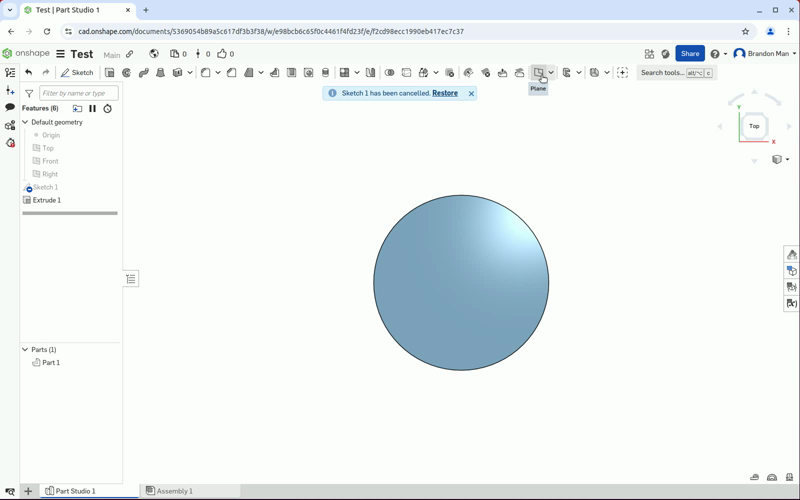
click(541, 75)
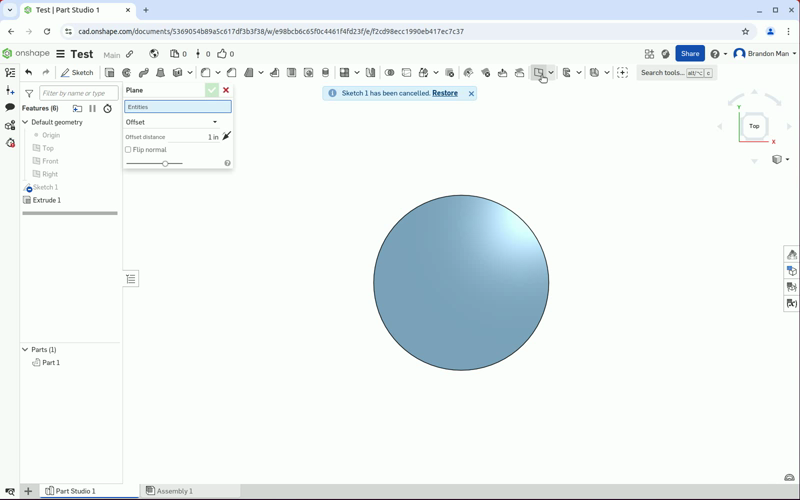
mouse_move(73, 150)
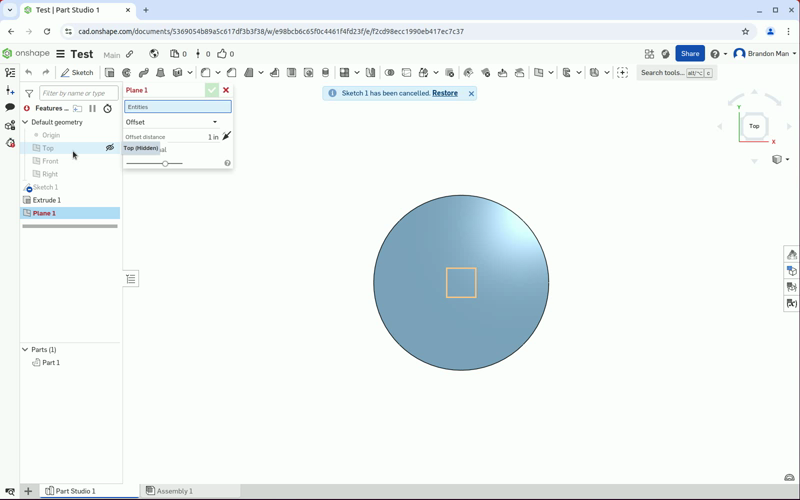
click(73, 150)
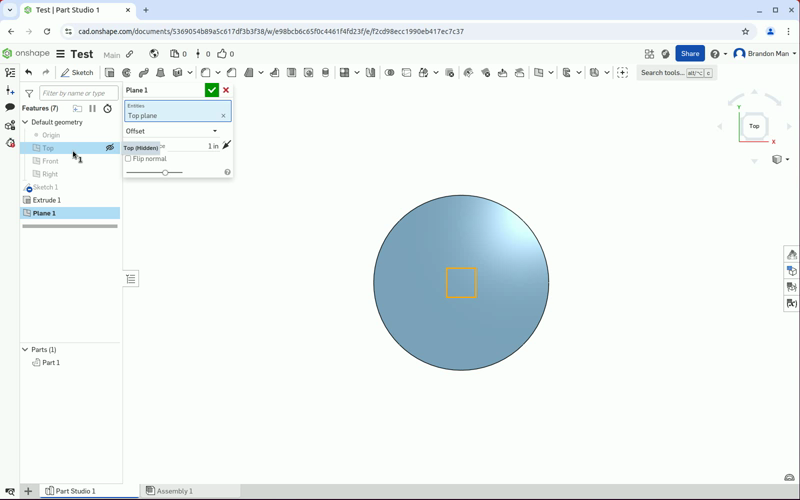
key(tab, 2)
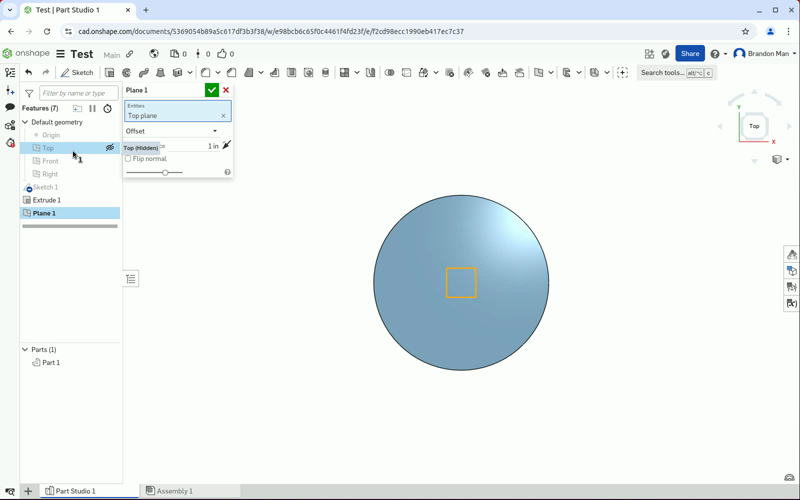
text(17.809)
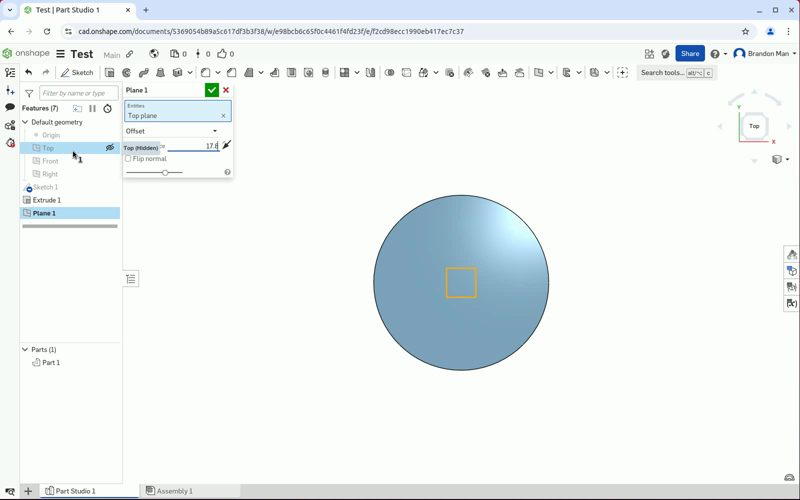
key(enter, 2)
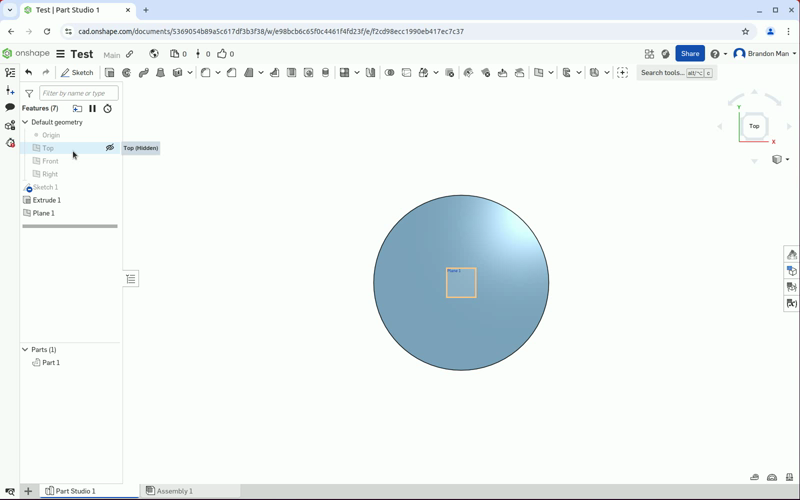
key(shift+s)
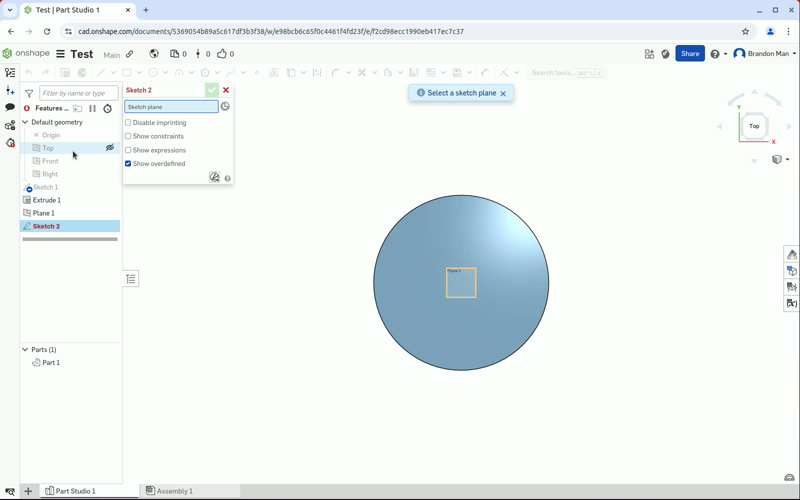
mouse_move(73, 215)
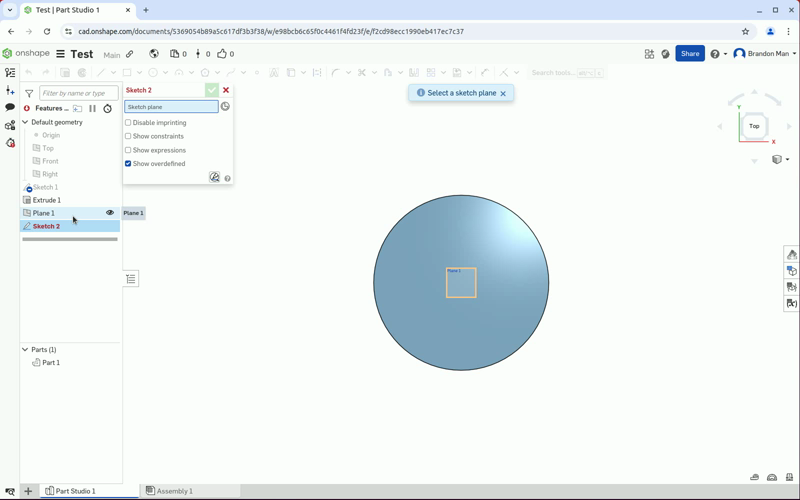
click(73, 215)
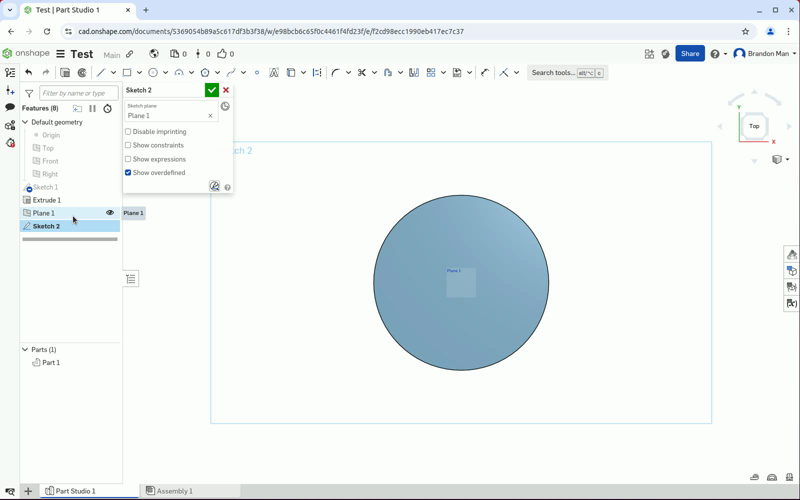
mouse_move(73, 352)
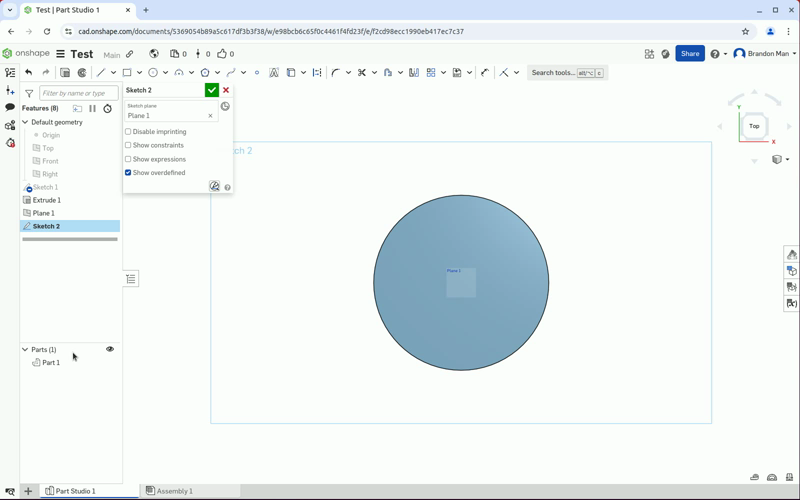
key(y)
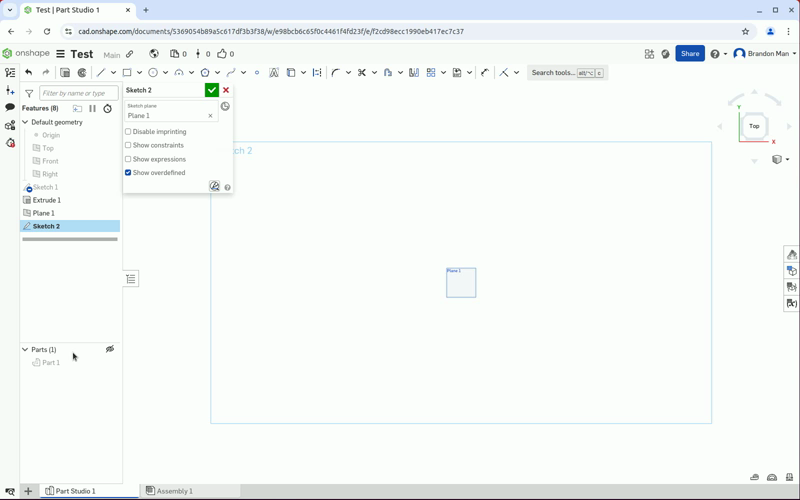
key(c)
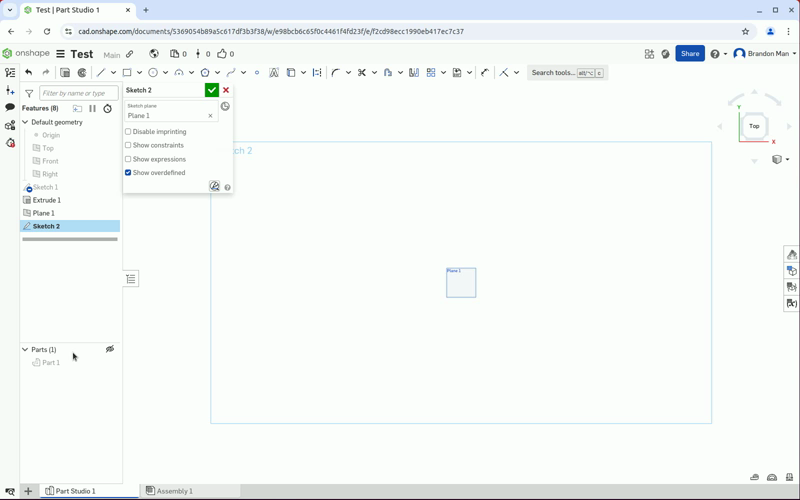
key_down(shift)
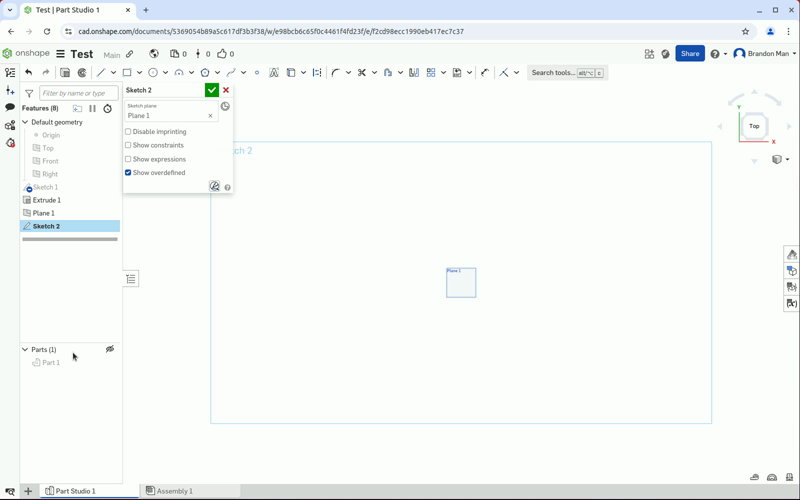
mouse_move(461, 282)
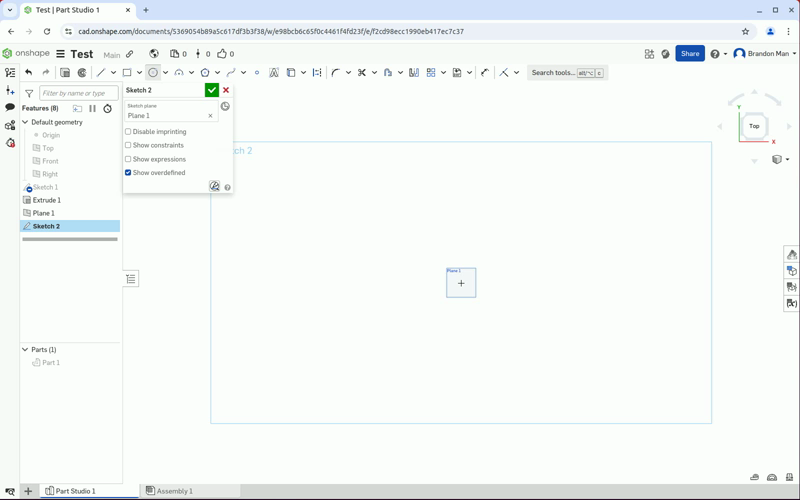
click(461, 282)
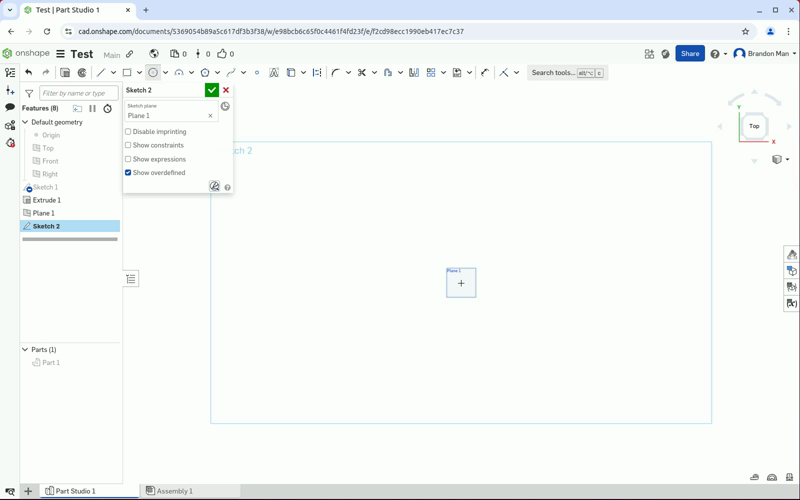
key_up(shift)
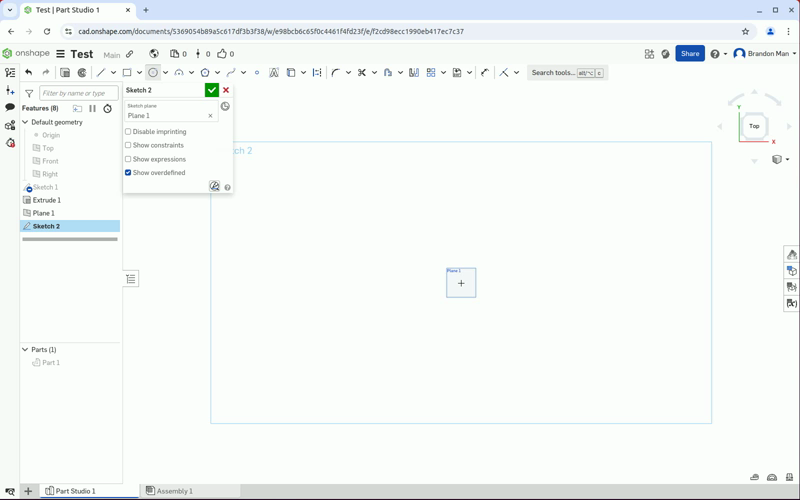
mouse_move(487, 282)
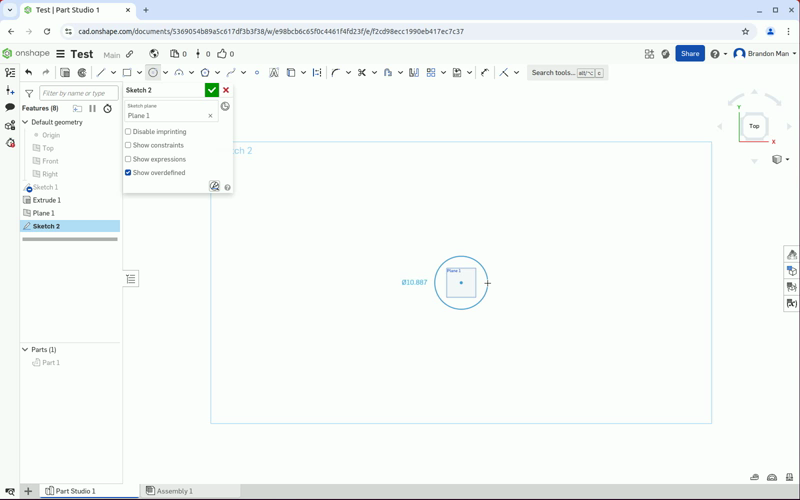
click(487, 282)
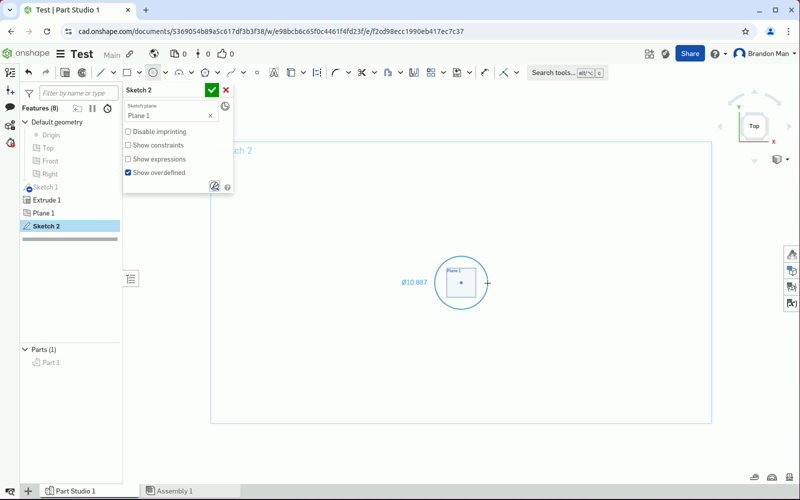
key(esc)
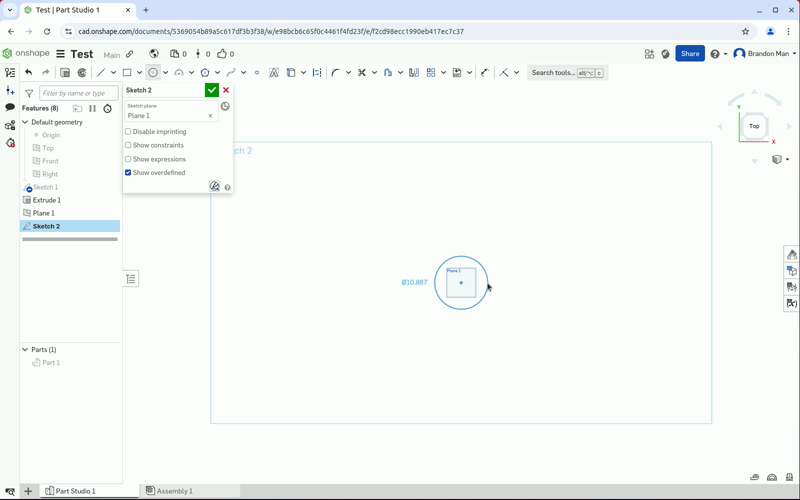
mouse_move(445, 289)
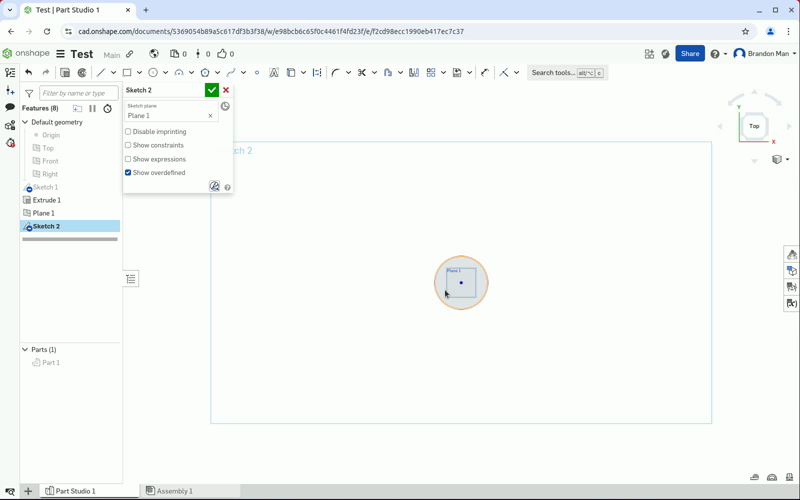
click(445, 289)
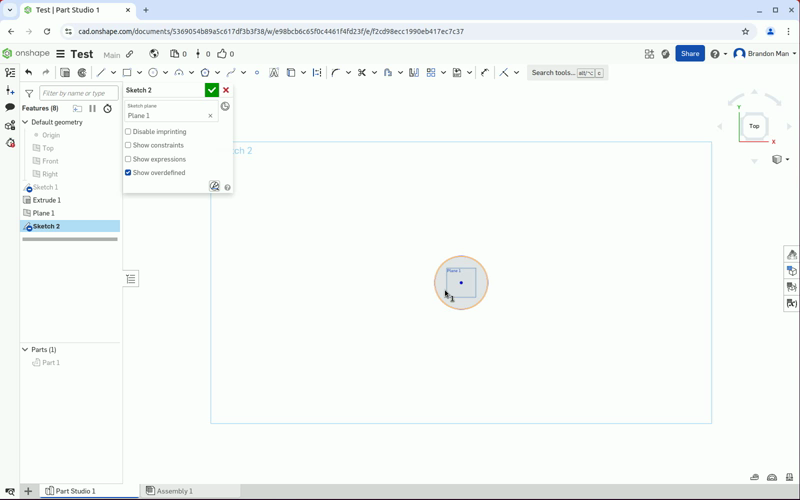
mouse_move(73, 352)
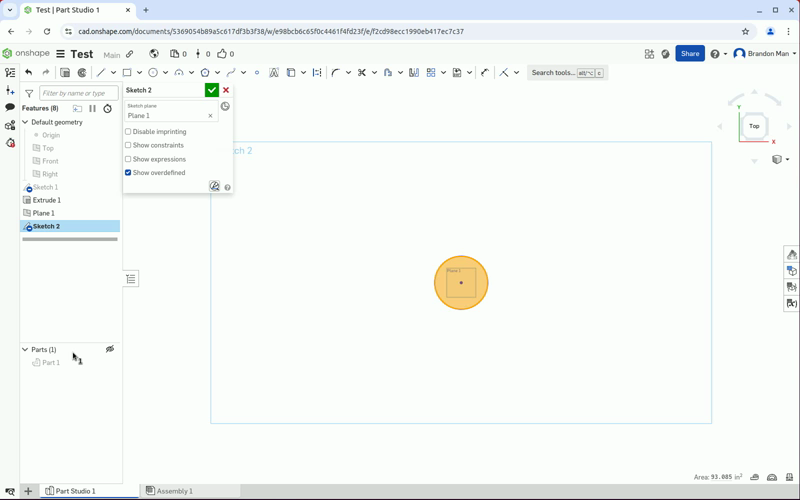
key(shift+y)
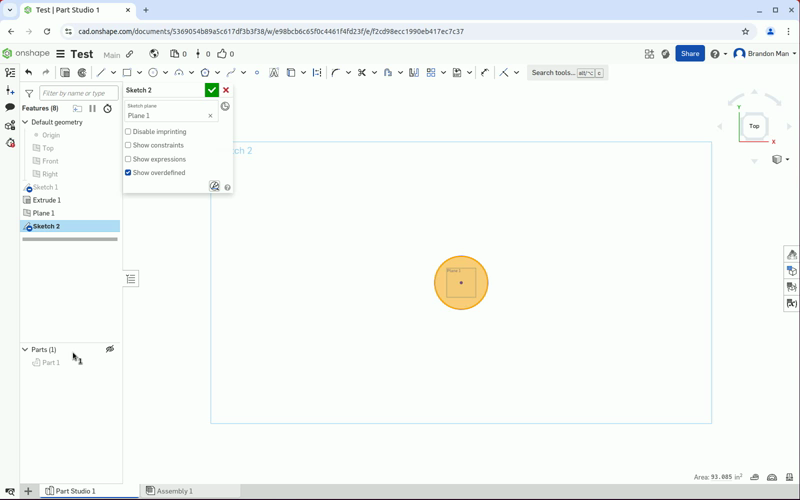
key(shift+e)
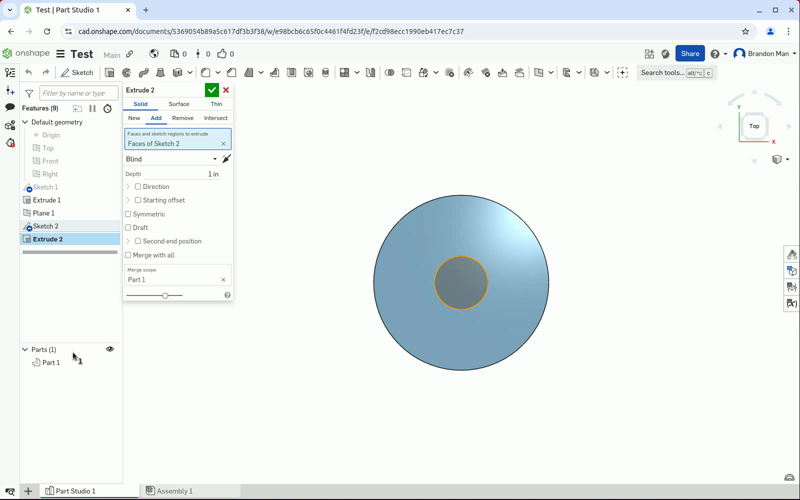
mouse_move(143, 106)
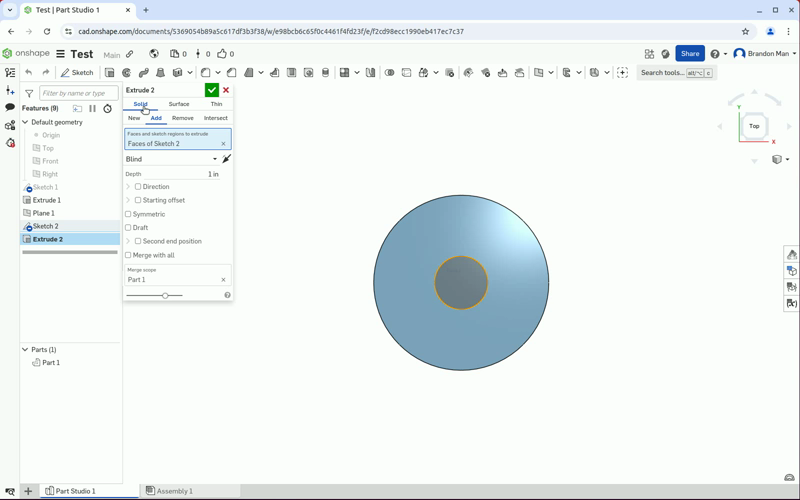
click(143, 106)
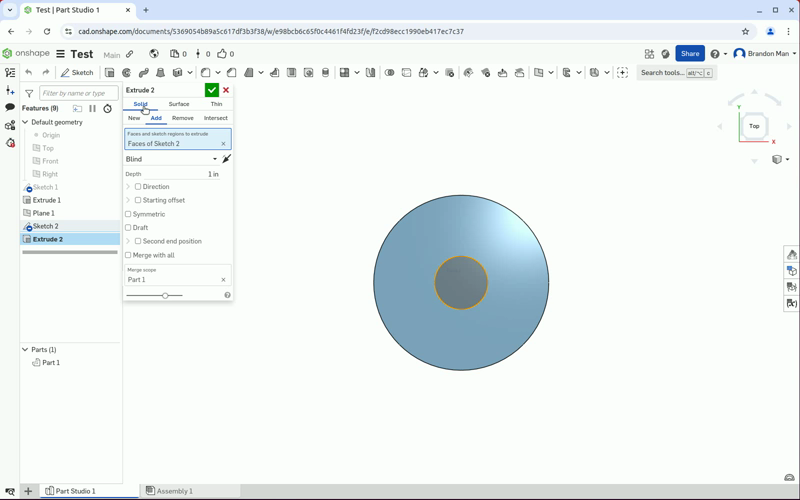
mouse_move(137, 120)
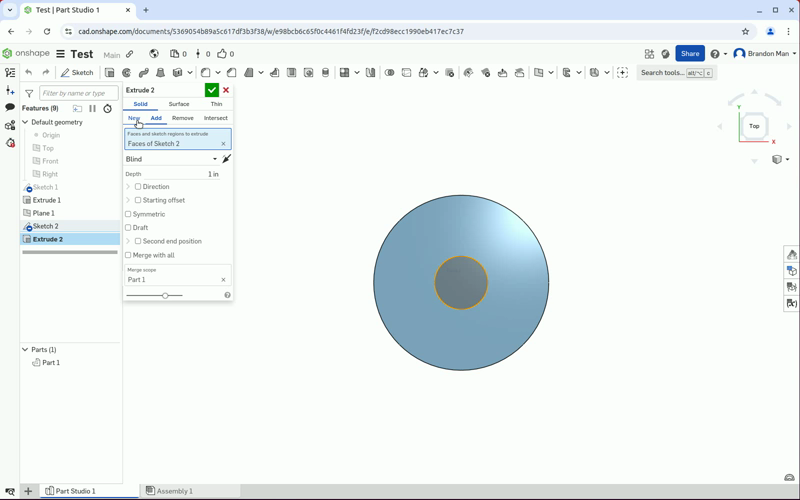
click(137, 120)
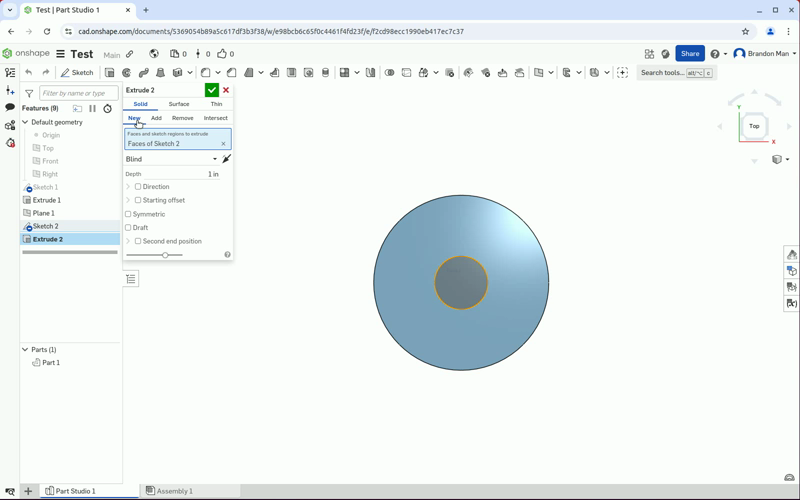
key(tab, 4)
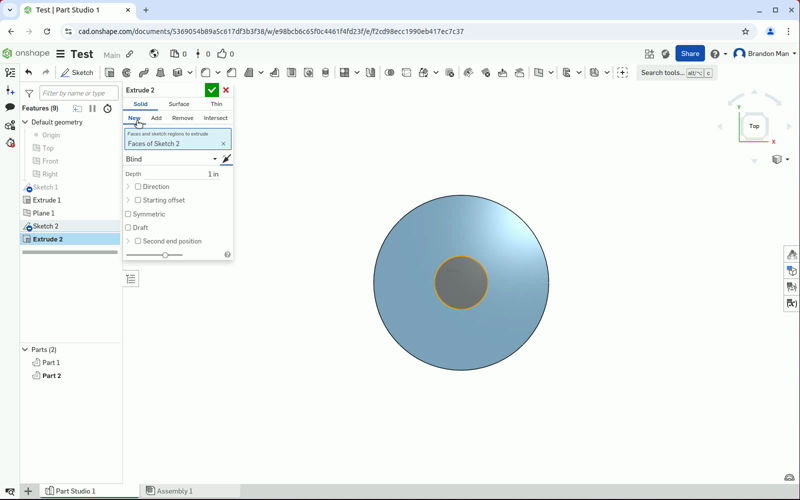
text(5.296)
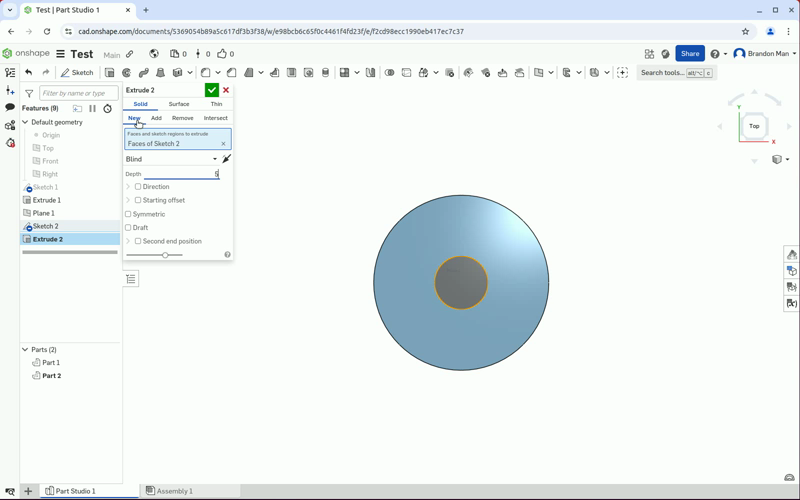
key(enter)
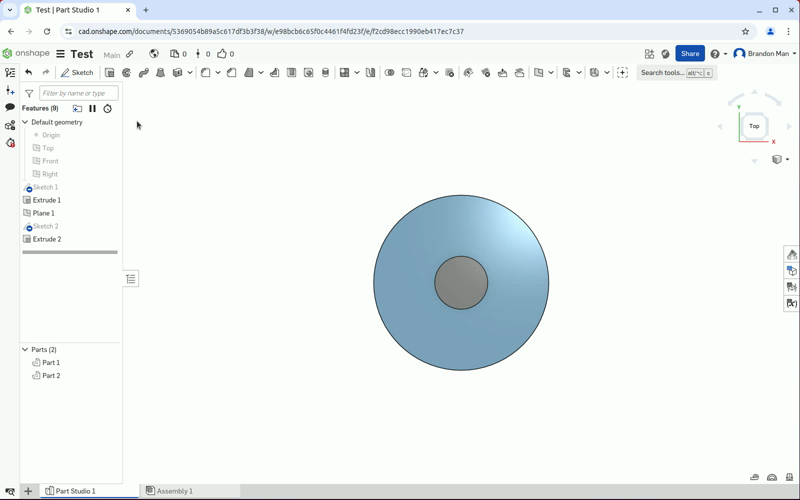
key(shift+h)
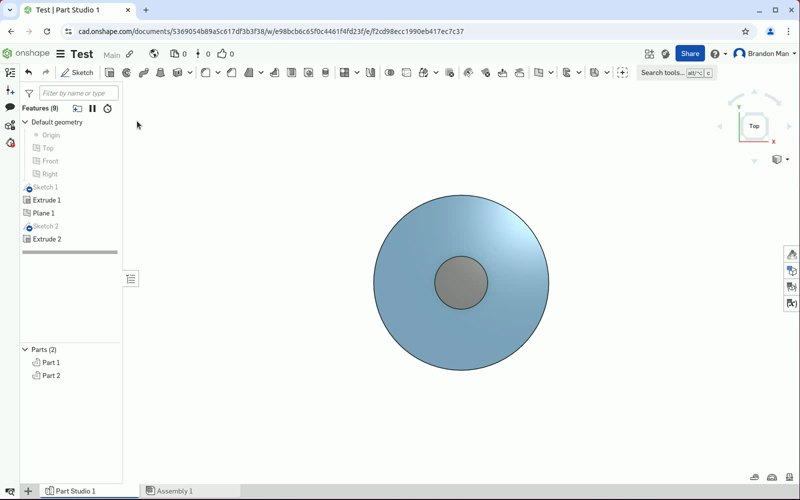
key(shift+h)
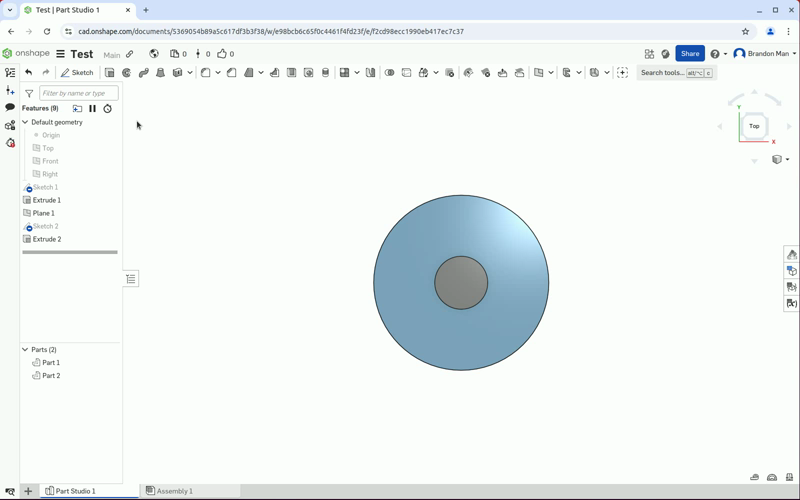
key(shift+7)
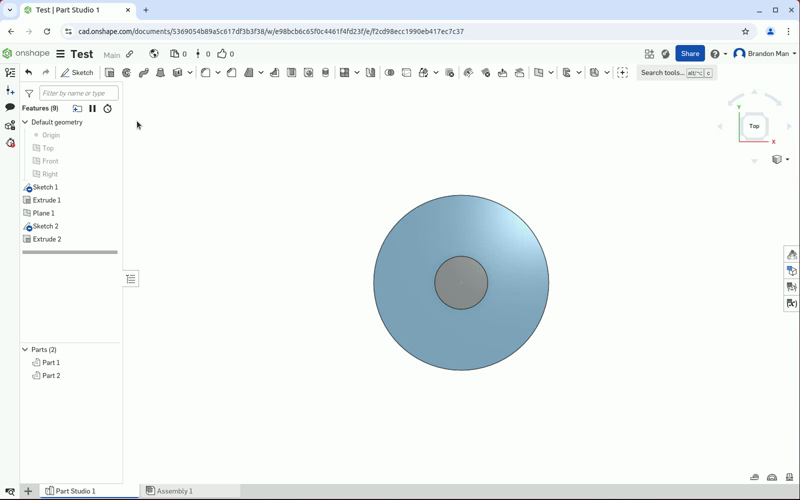
key(up, 3)
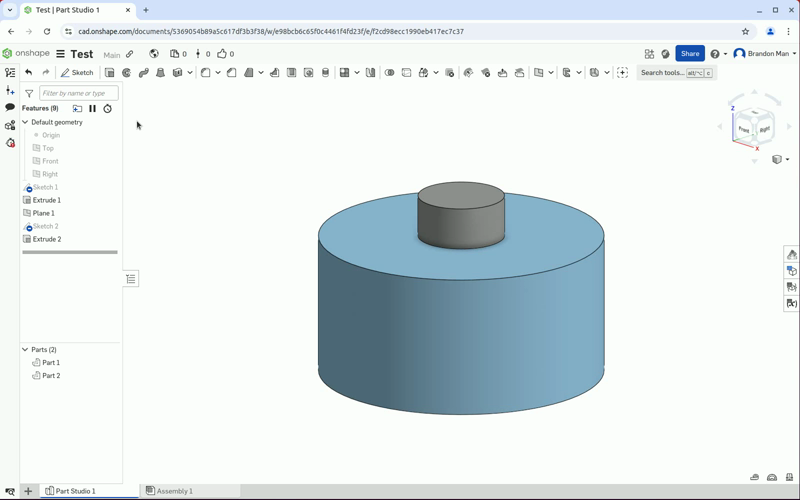
key(left, 3)
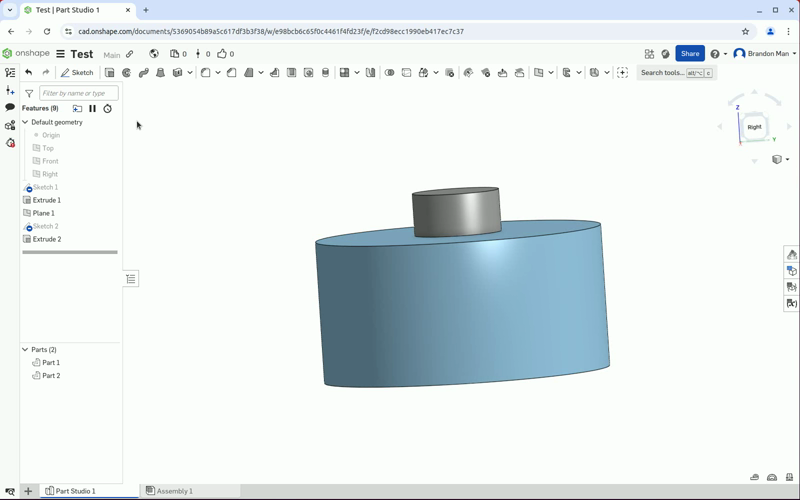
key(right, 3)
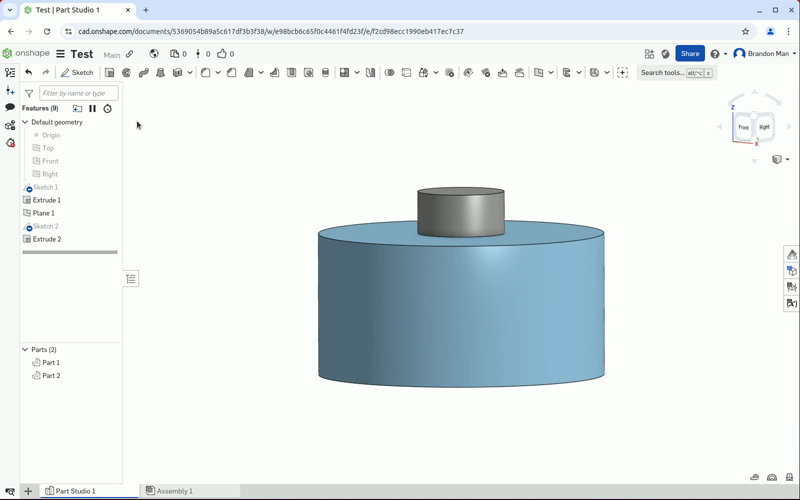
key(down, 3)
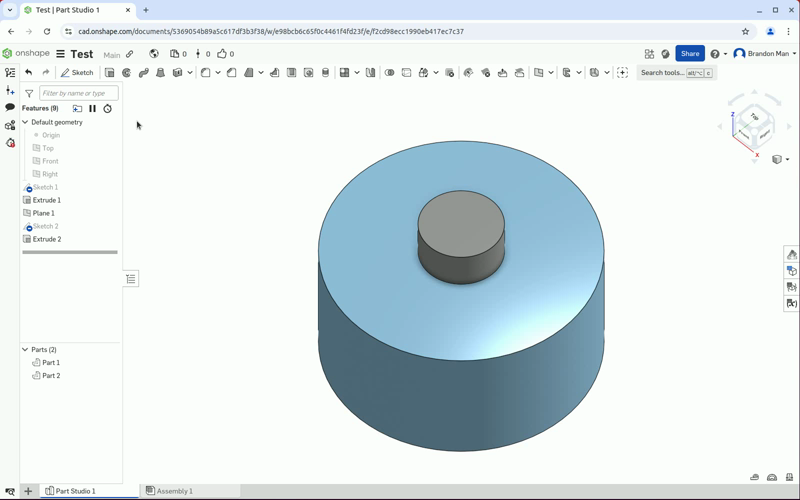
mouse_move(73, 189)
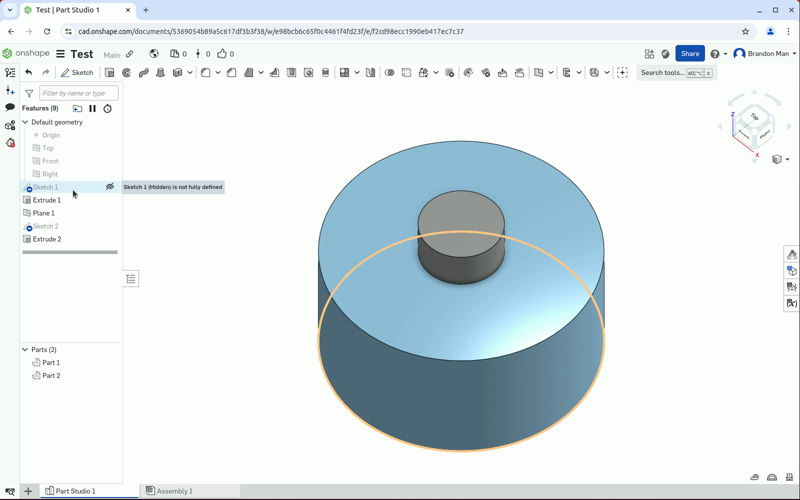
click(73, 189)